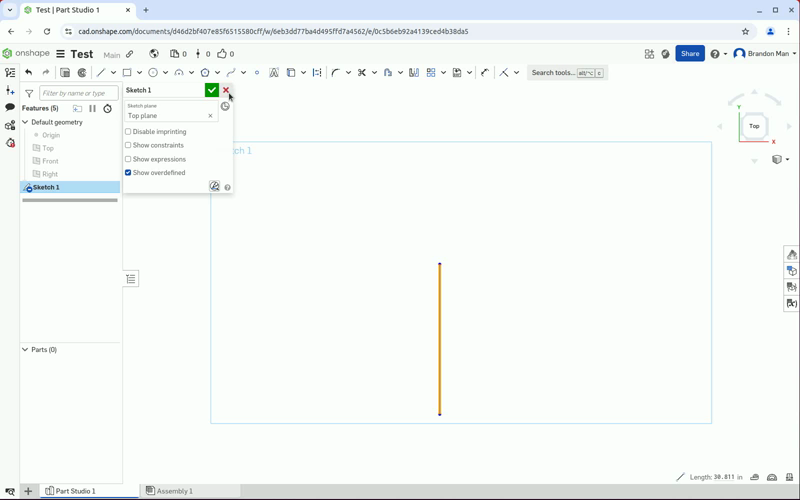
key(shift+h)
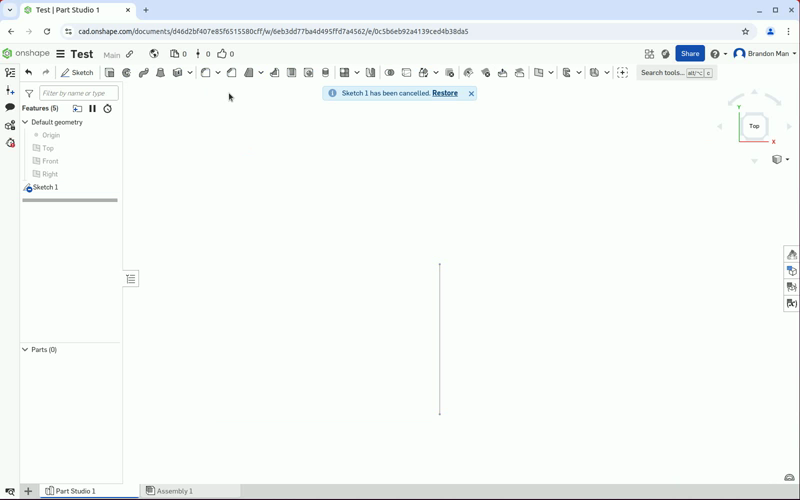
key(shift+s)
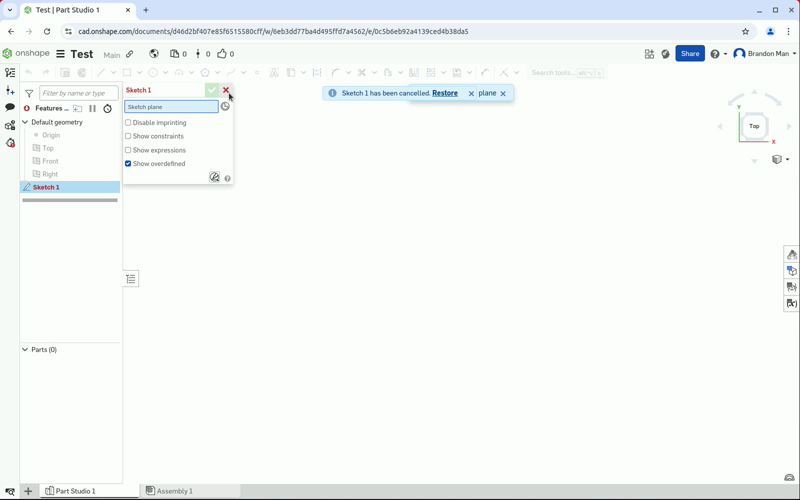
mouse_move(73, 150)
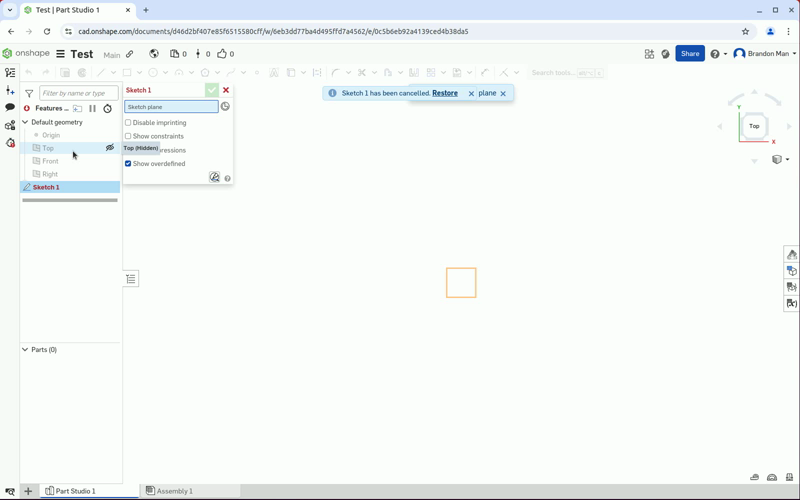
click(73, 150)
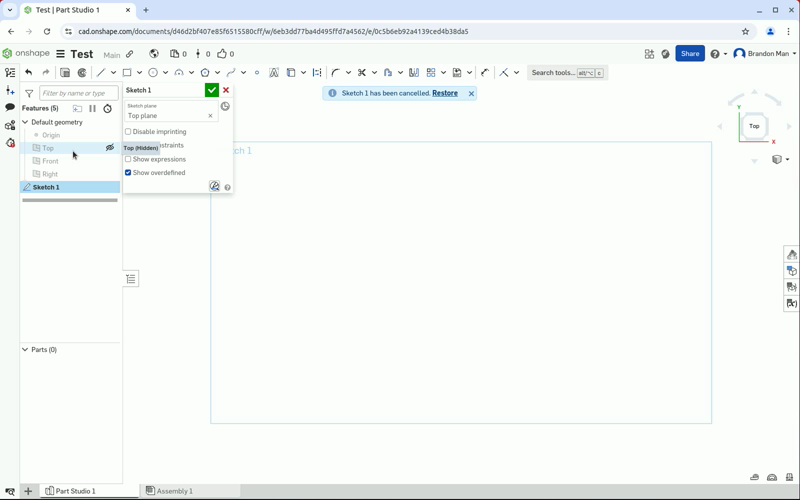
mouse_move(73, 352)
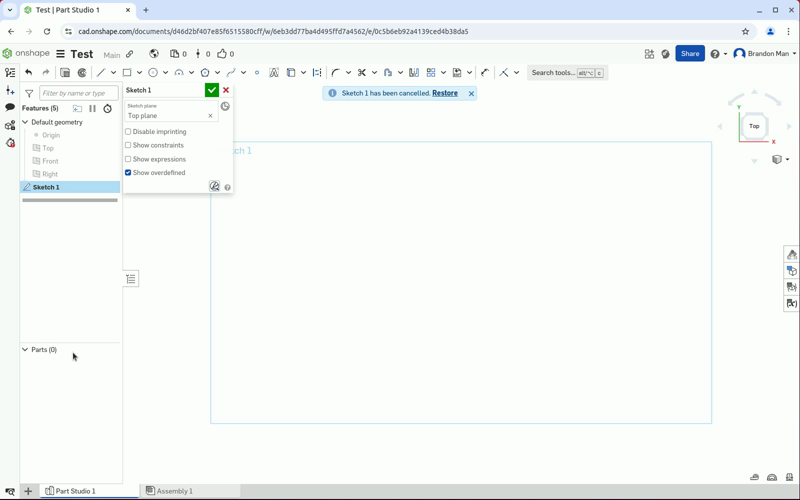
key(y)
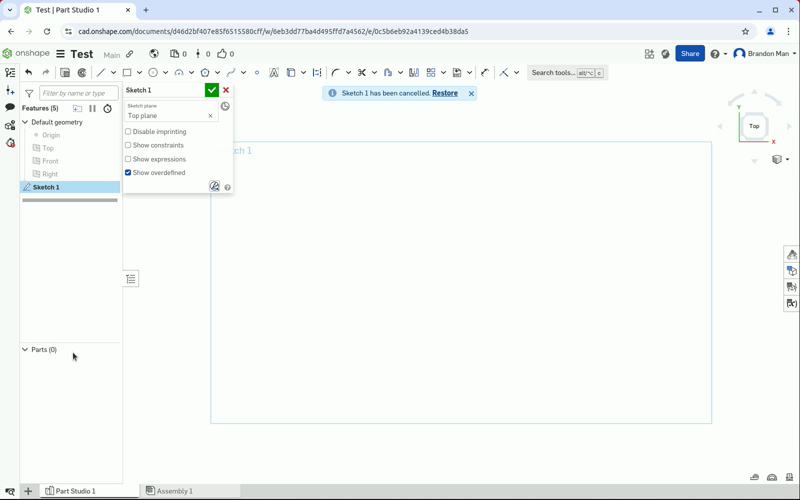
key(l)
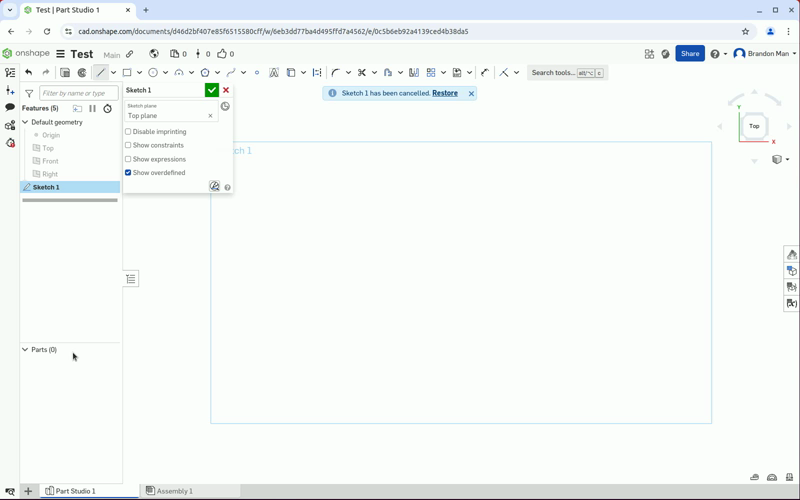
key_down(shift)
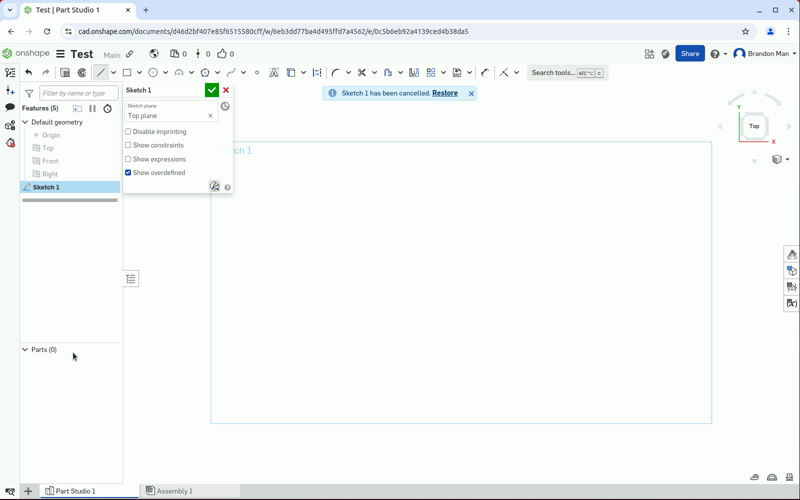
mouse_move(374, 360)
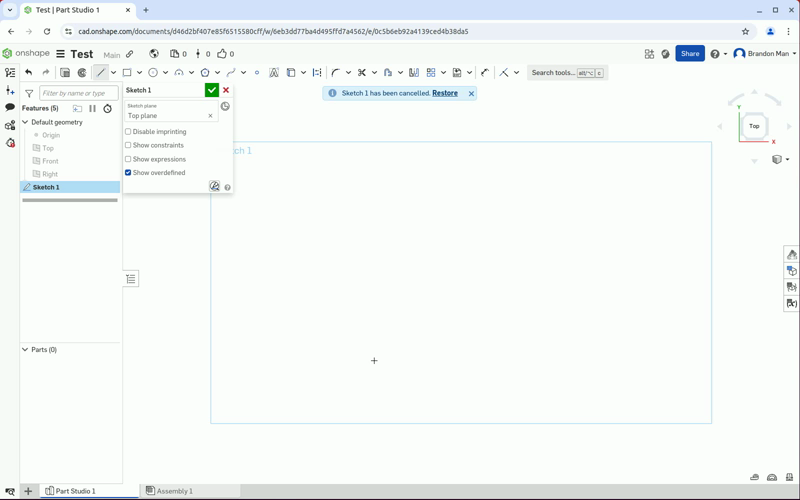
click(374, 360)
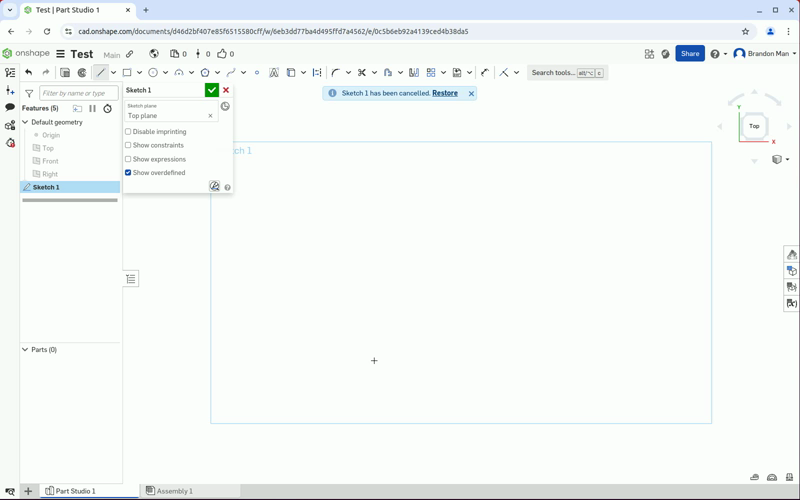
key_up(shift)
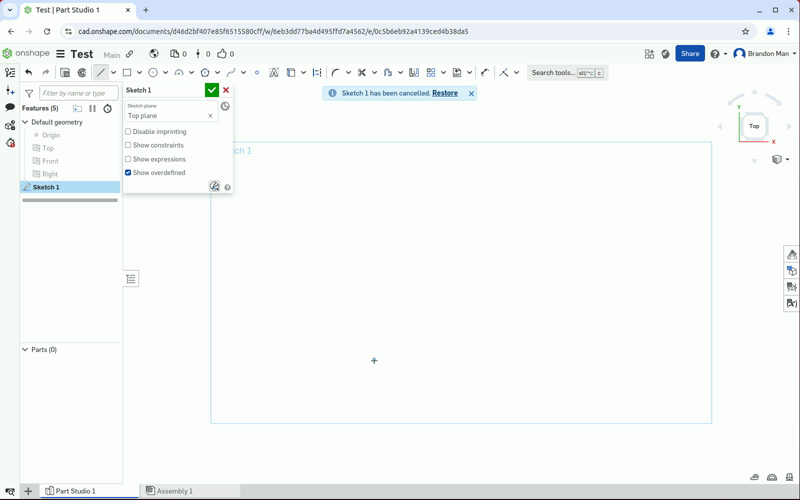
key_down(shift)
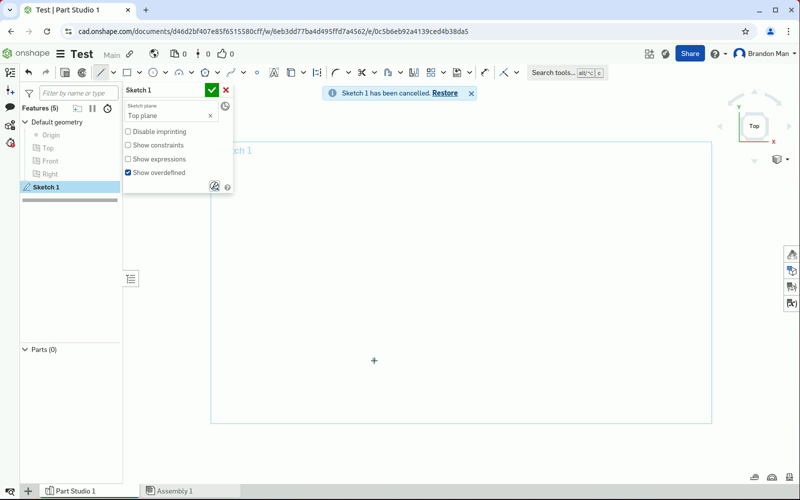
mouse_move(572, 360)
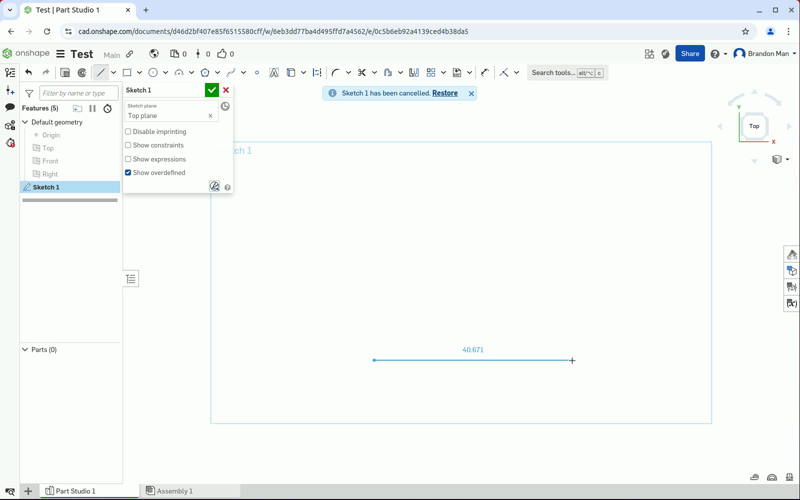
click(572, 360)
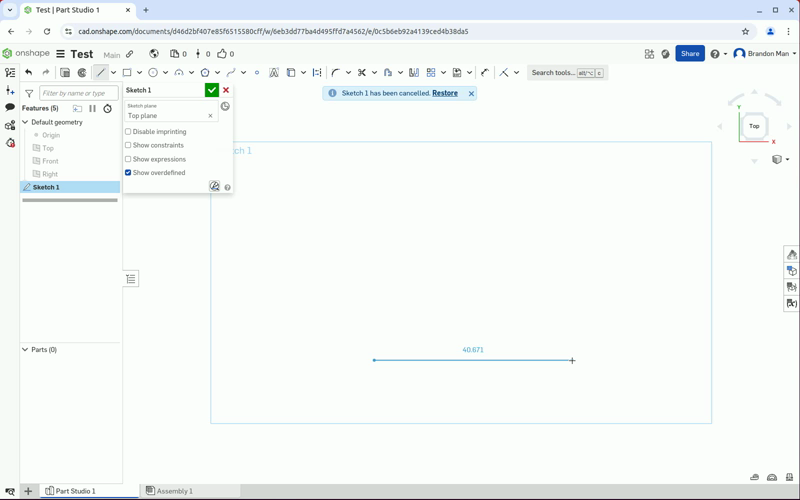
key_up(shift)
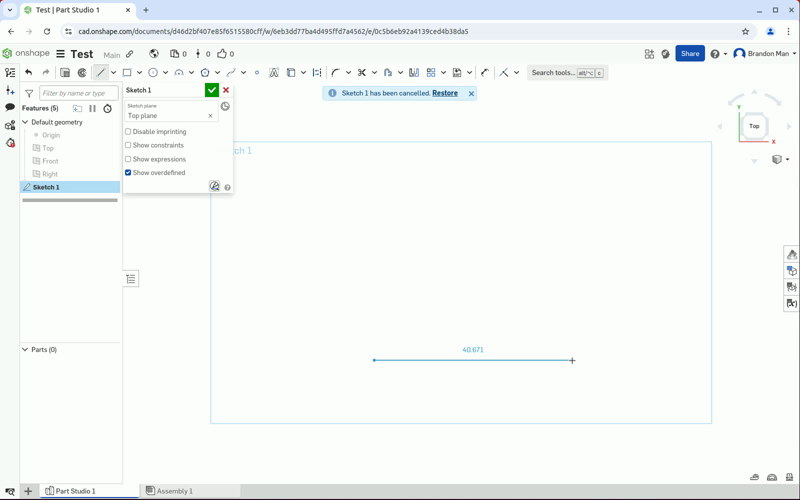
key_down(shift)
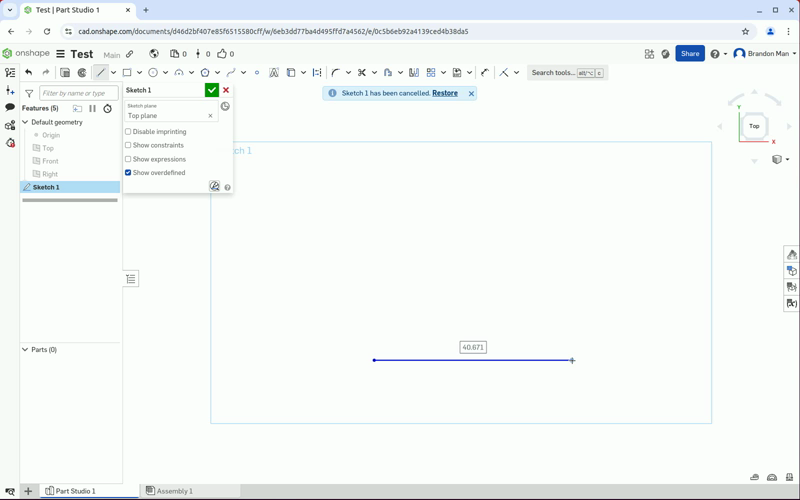
mouse_move(572, 214)
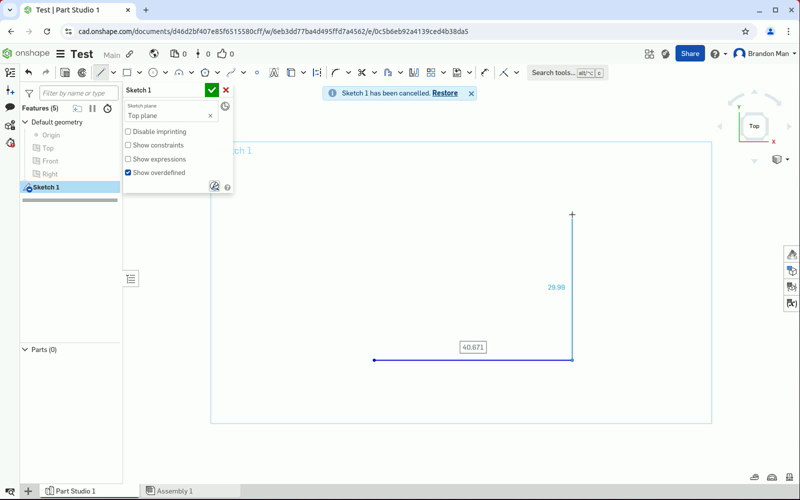
click(572, 214)
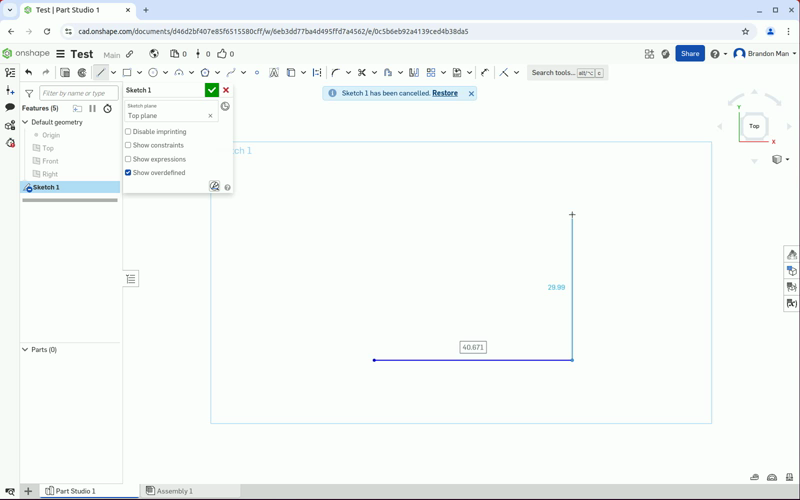
key_up(shift)
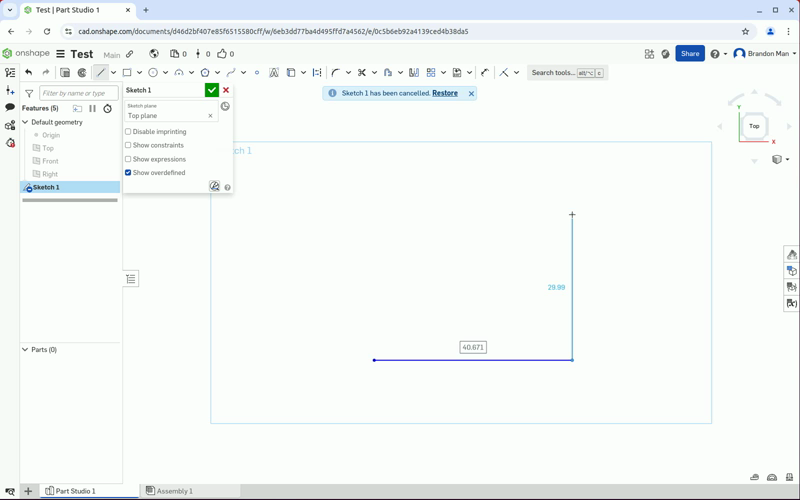
key_down(shift)
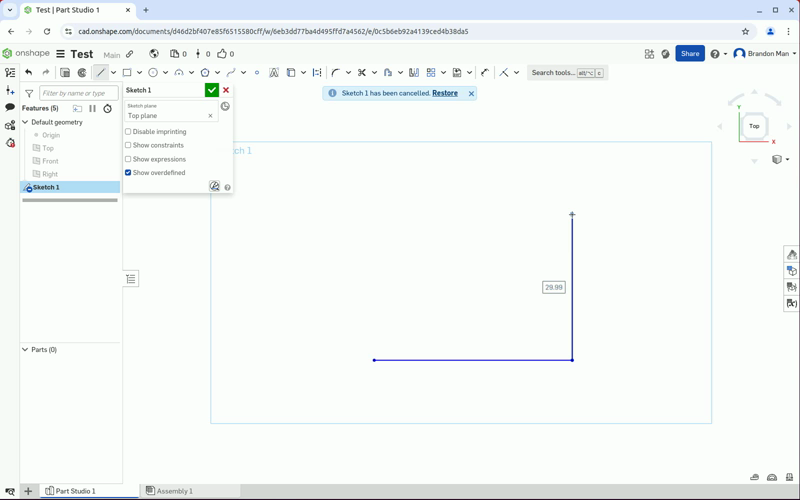
mouse_move(374, 214)
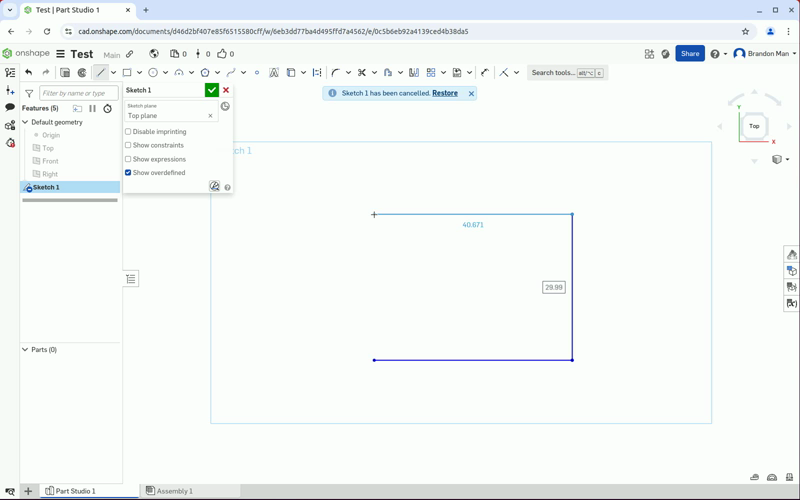
click(374, 214)
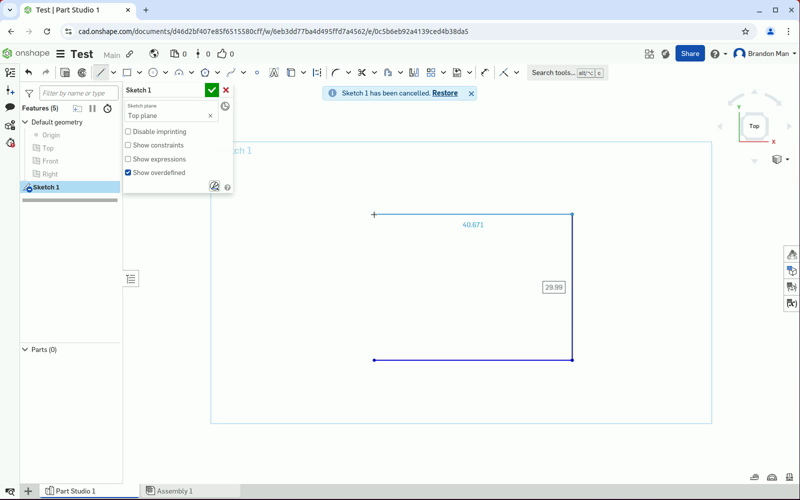
key_up(shift)
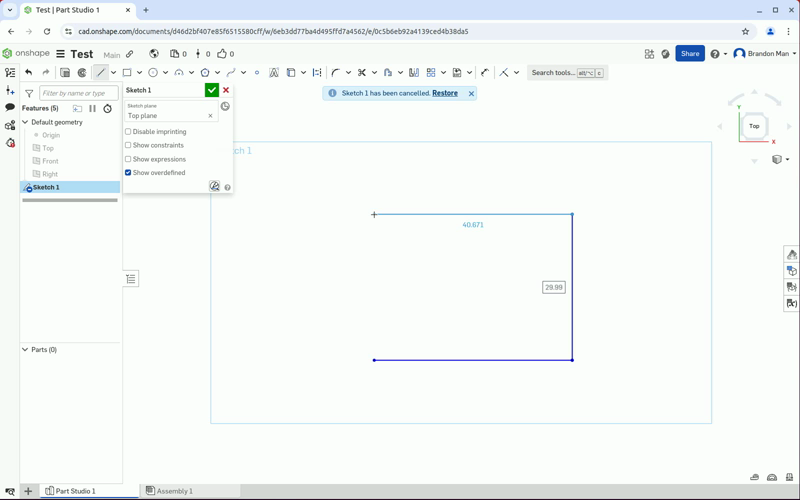
key_down(shift)
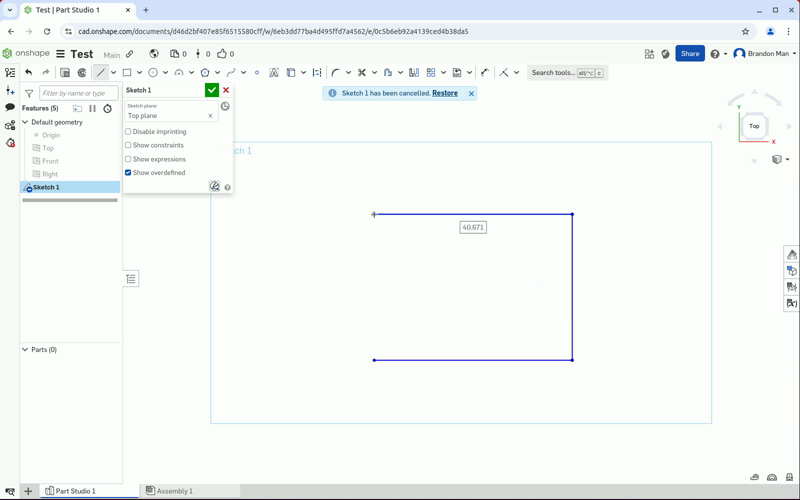
mouse_move(374, 360)
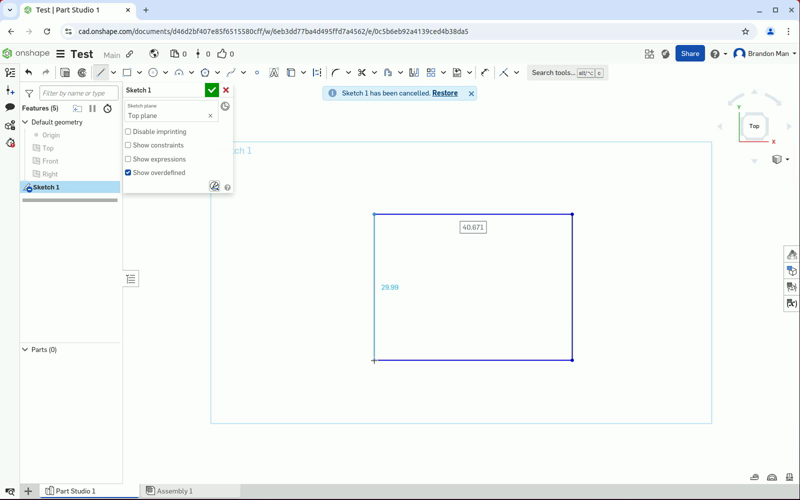
key_up(shift)
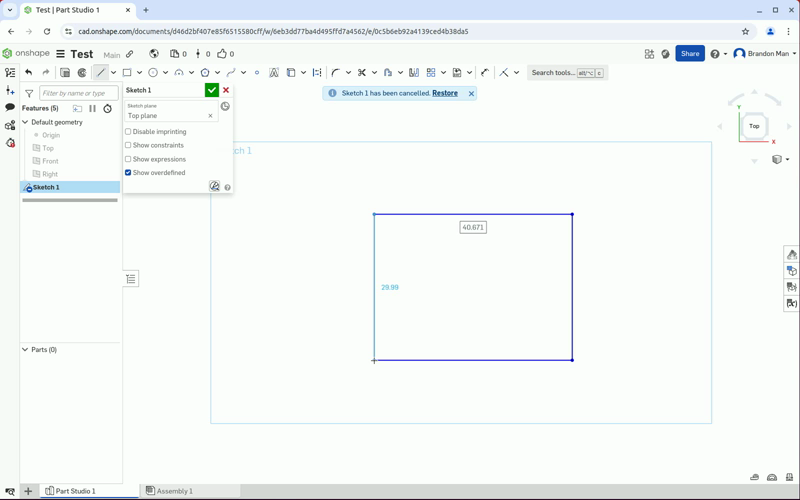
click(374, 360)
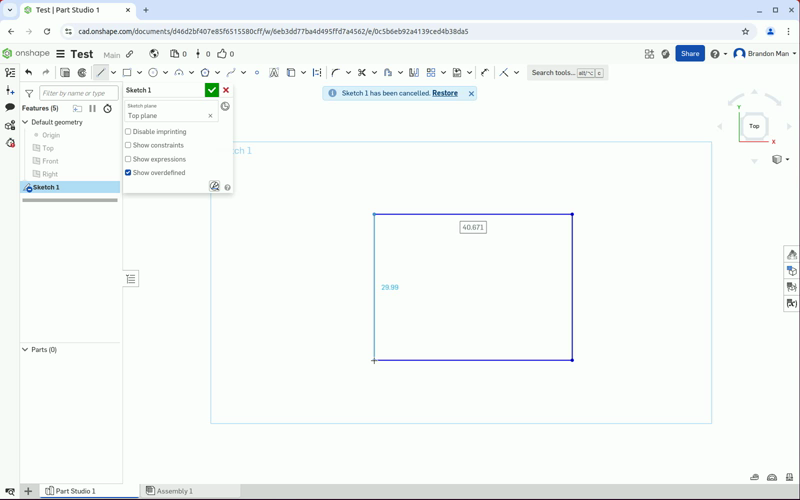
key(esc)
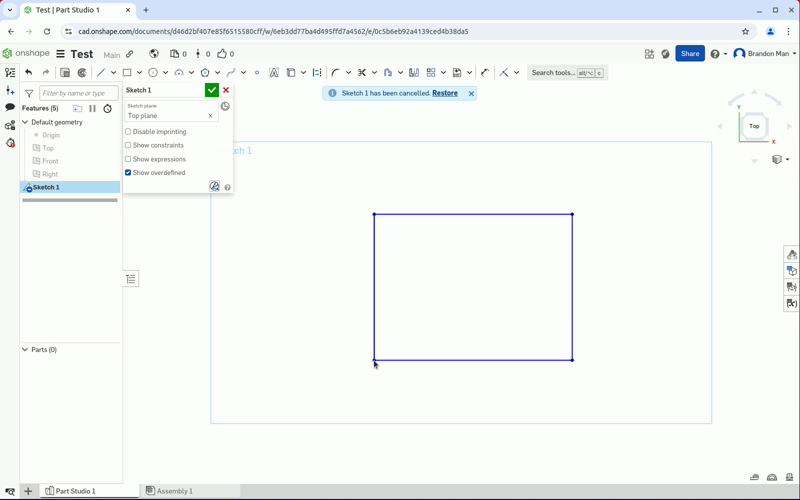
mouse_move(417, 242)
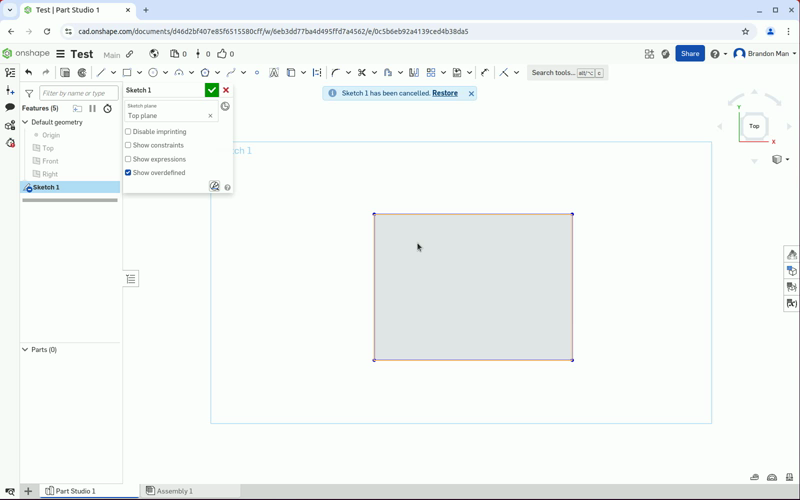
click(417, 242)
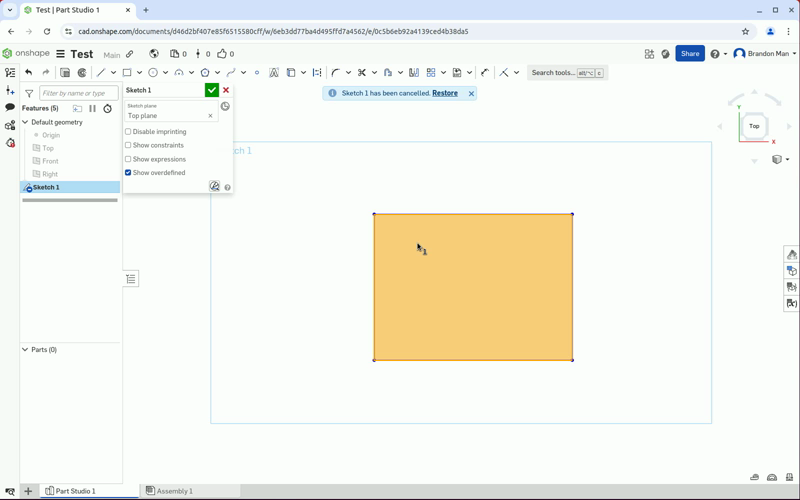
mouse_move(73, 352)
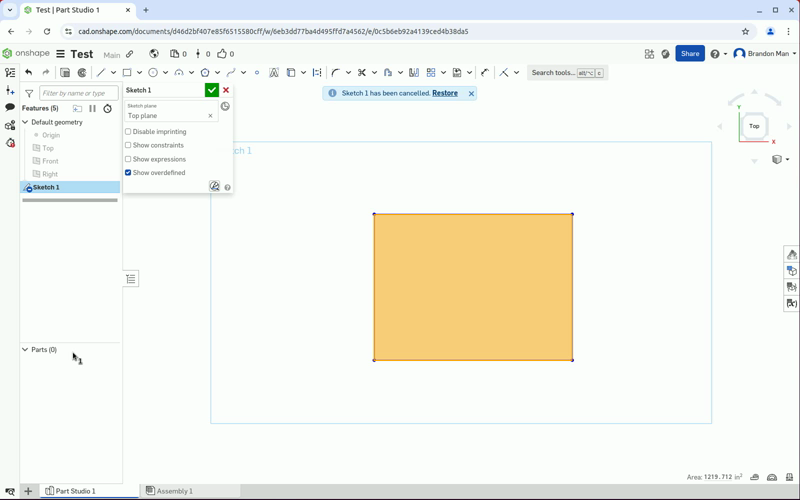
key(shift+y)
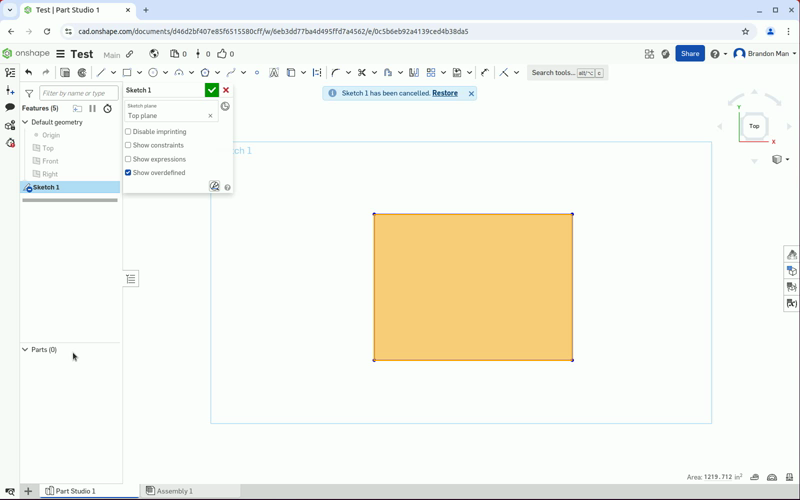
key(shift+e)
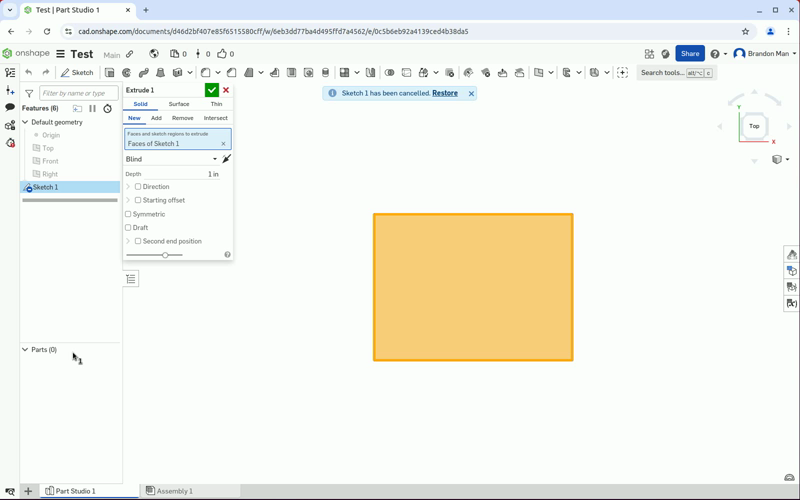
mouse_move(143, 106)
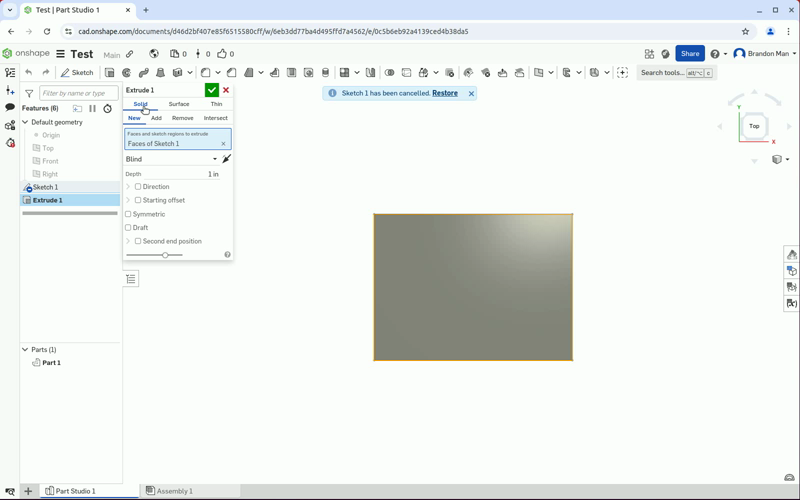
click(143, 106)
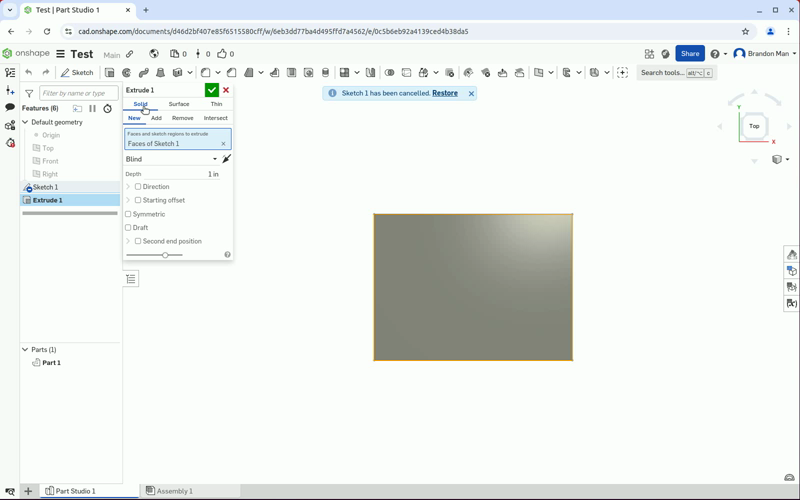
mouse_move(137, 120)
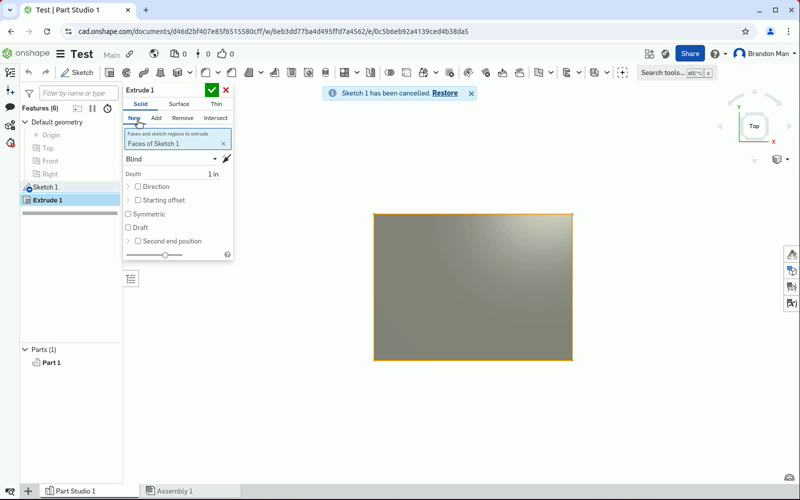
click(137, 120)
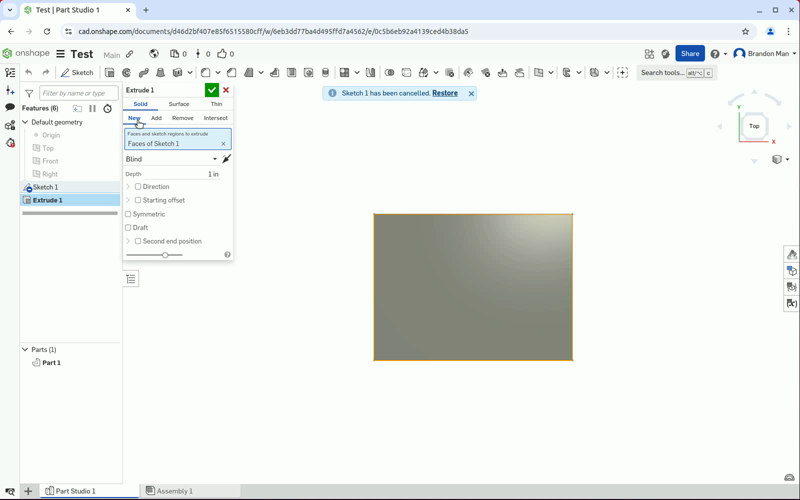
key(tab, 4)
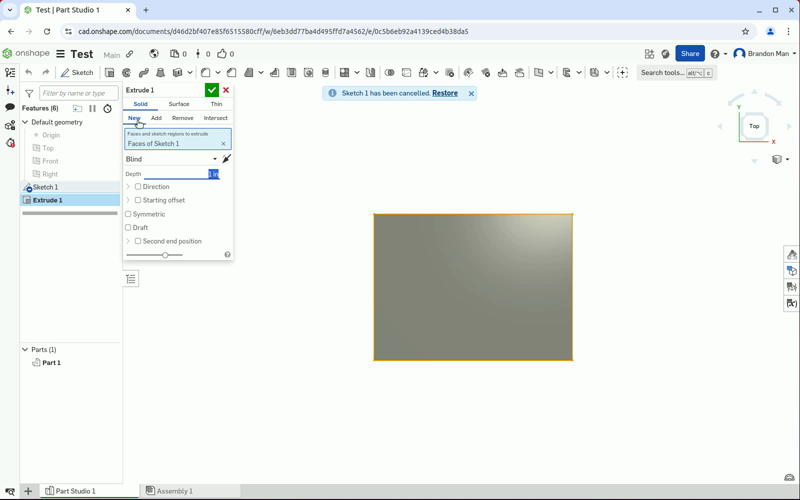
text(10.832)
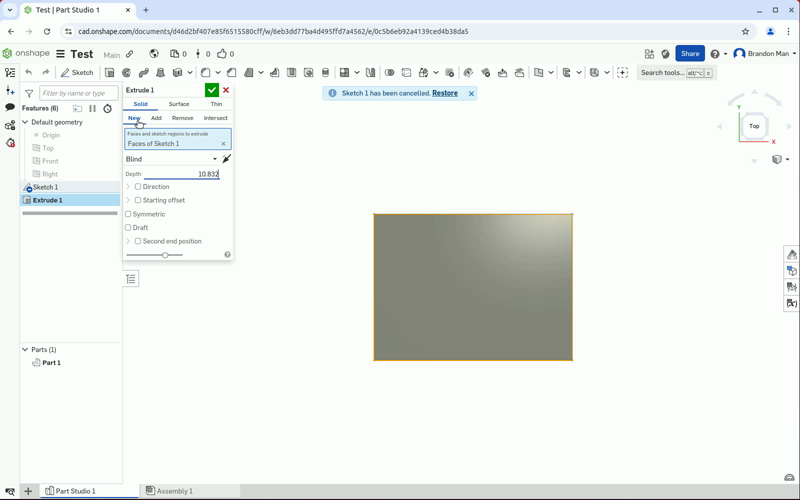
key(enter)
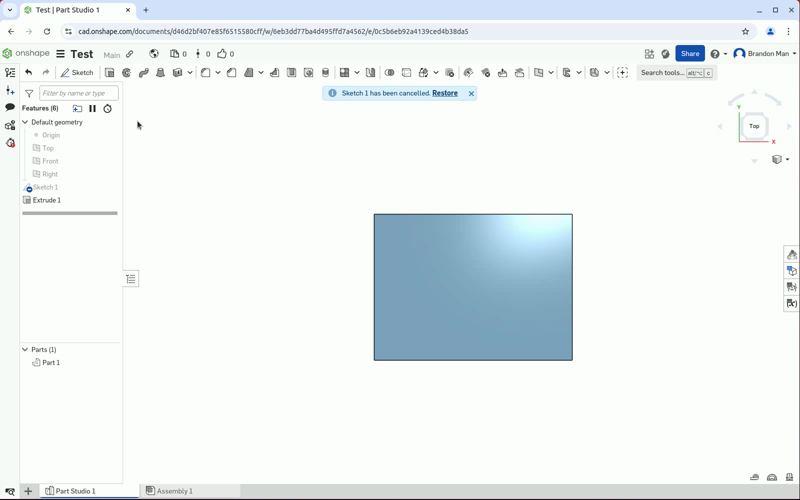
key(shift+h)
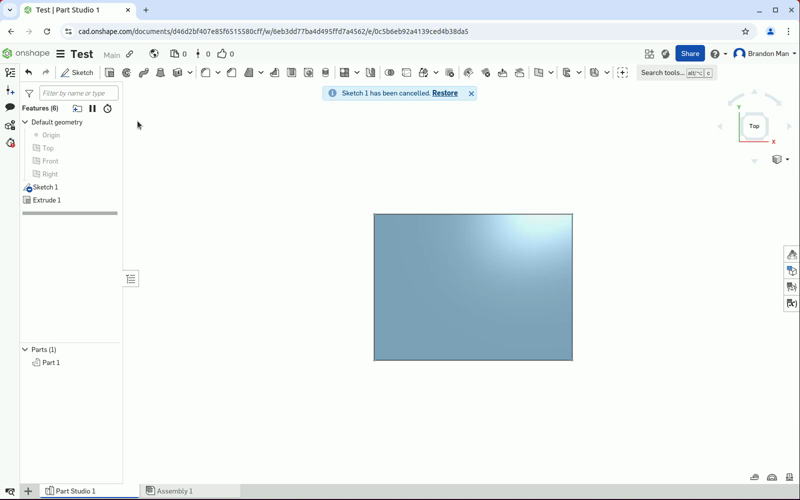
key(shift+h)
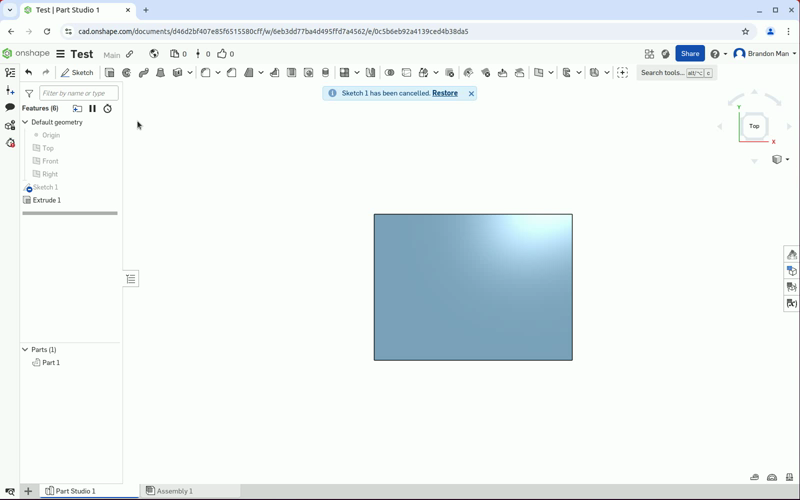
mouse_move(73, 189)
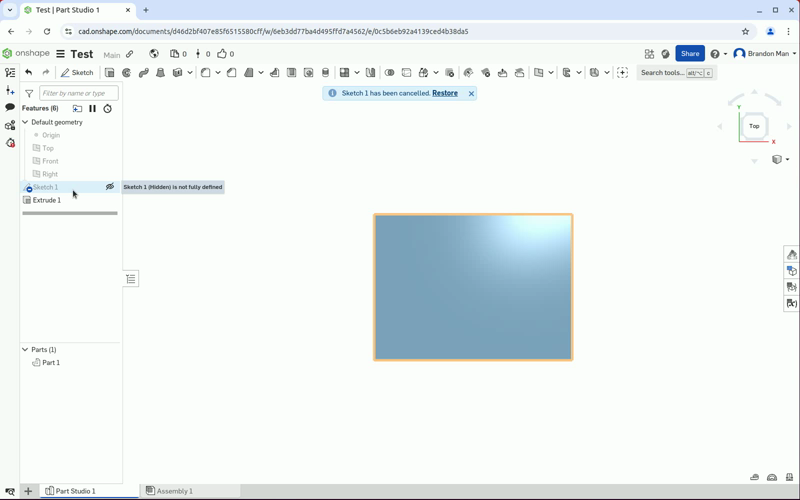
click(73, 189)
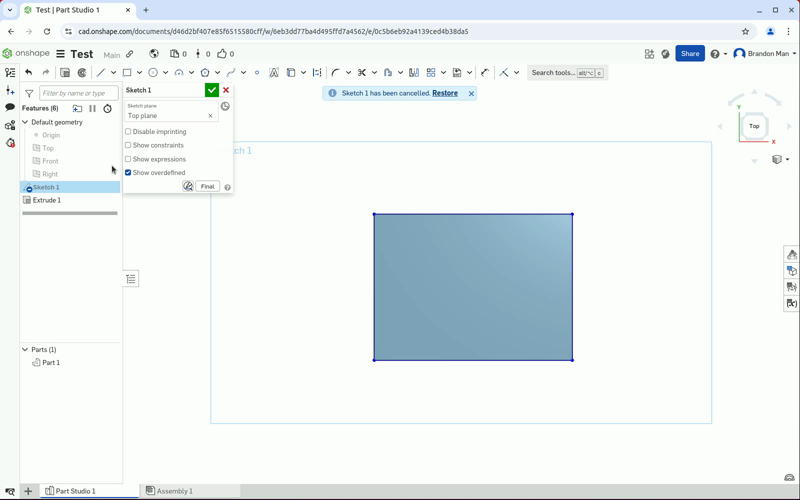
mouse_move(229, 92)
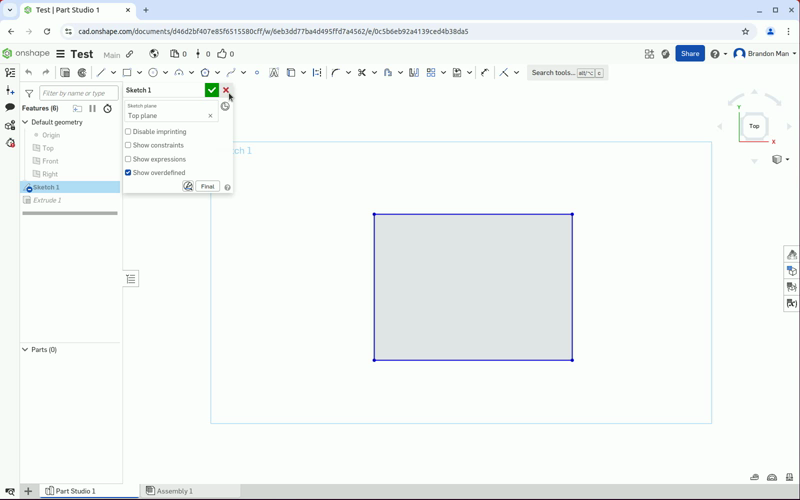
click(229, 92)
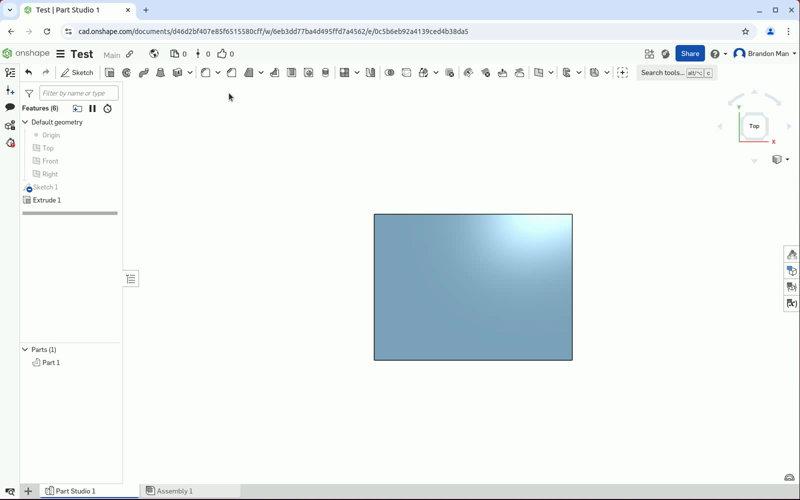
mouse_move(541, 75)
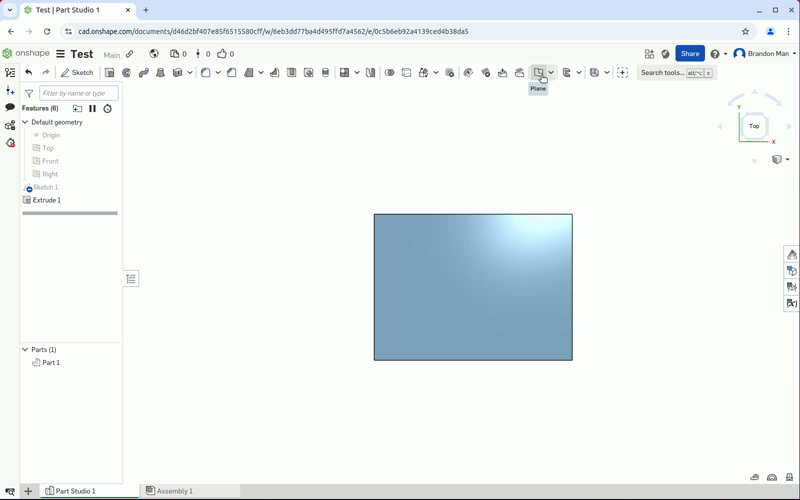
click(541, 75)
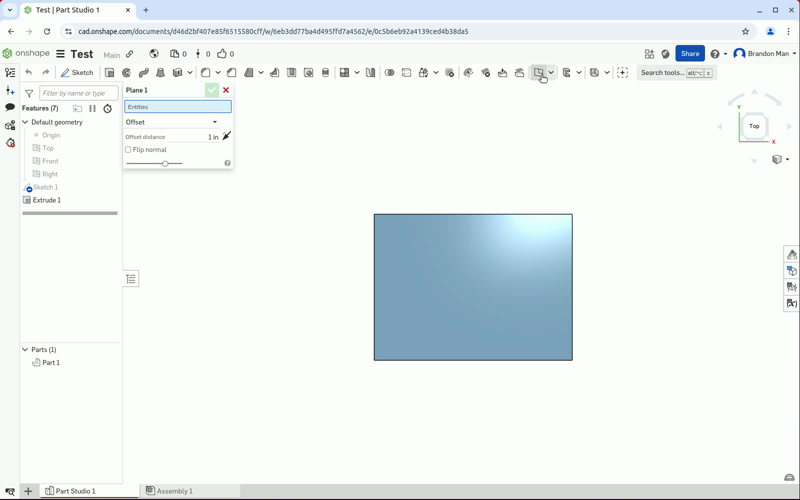
mouse_move(73, 150)
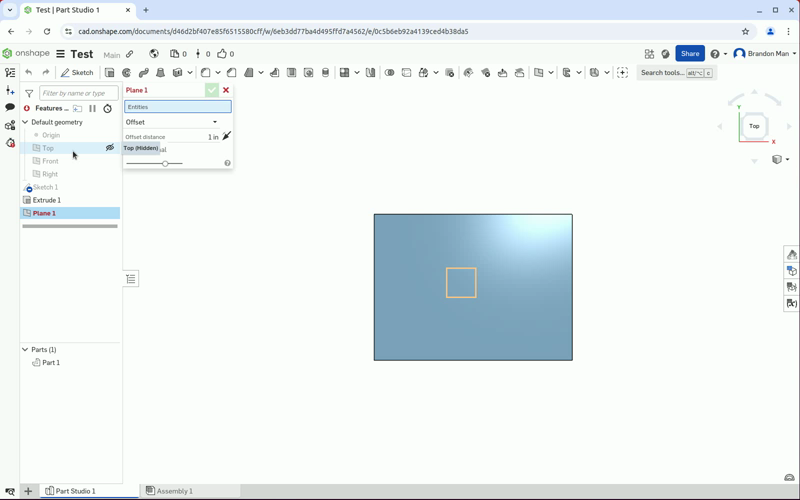
click(73, 150)
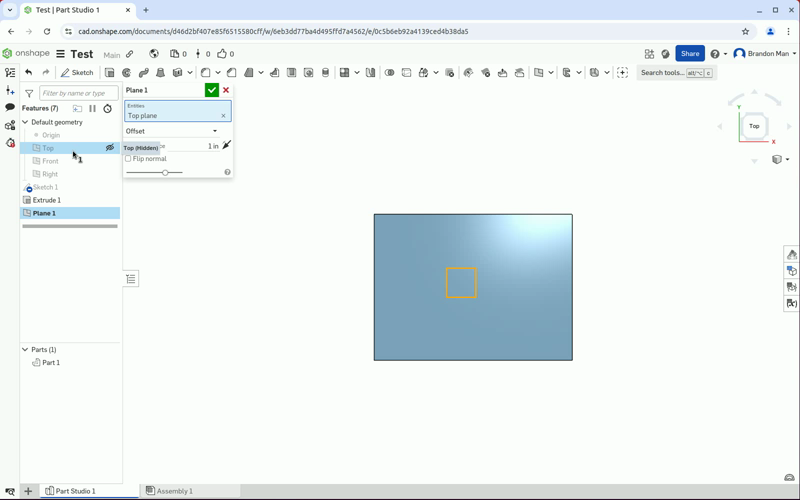
key(tab, 2)
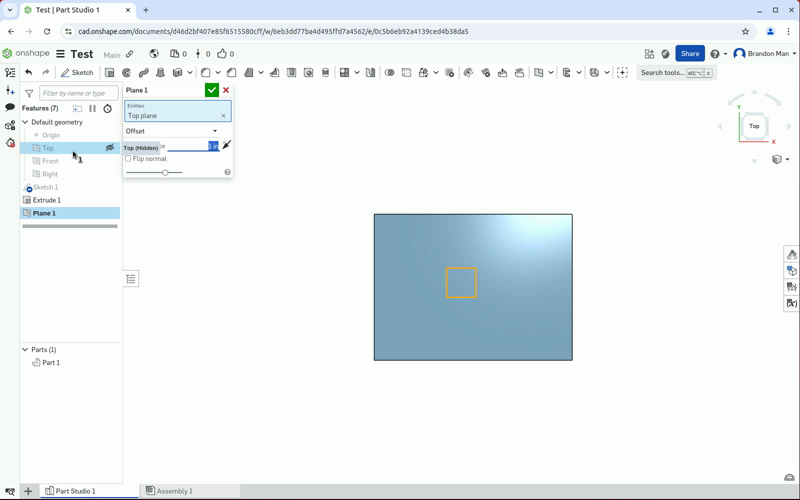
text(10.845)
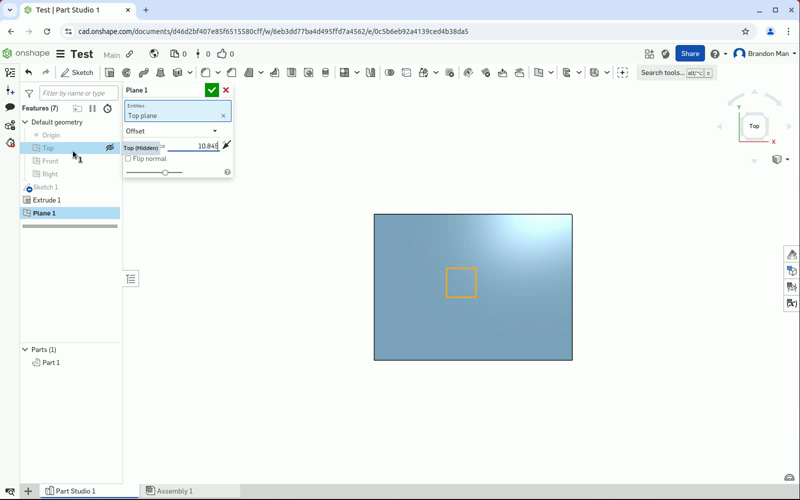
key(enter, 2)
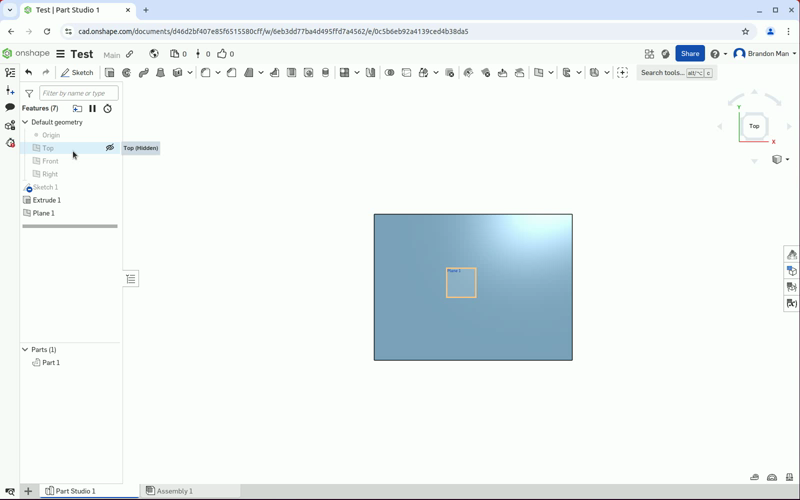
key(shift+s)
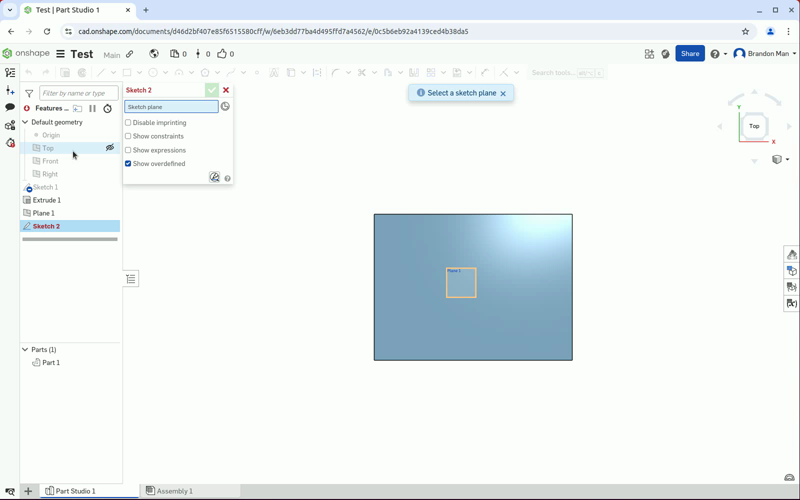
mouse_move(73, 215)
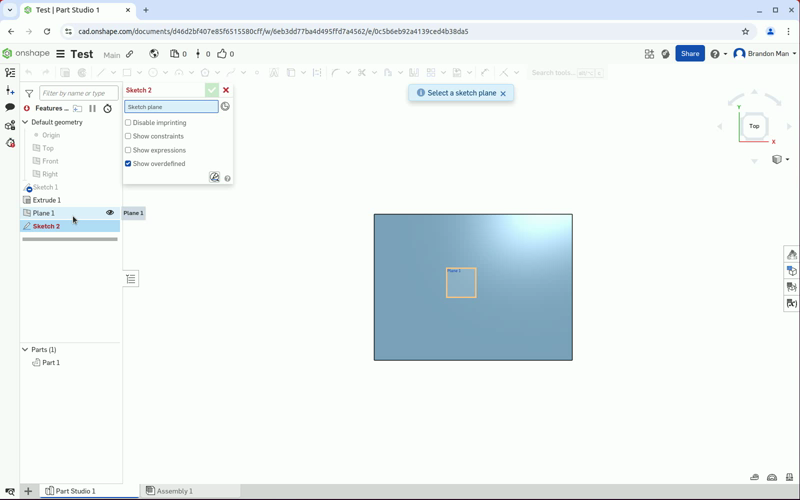
click(73, 215)
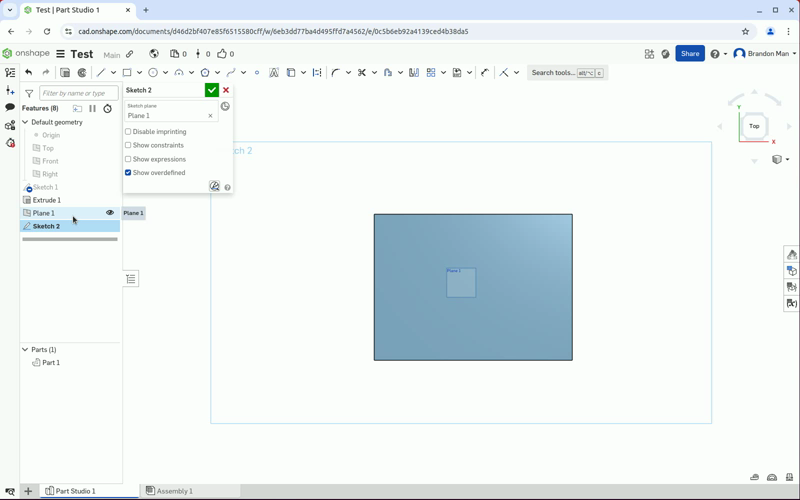
mouse_move(73, 352)
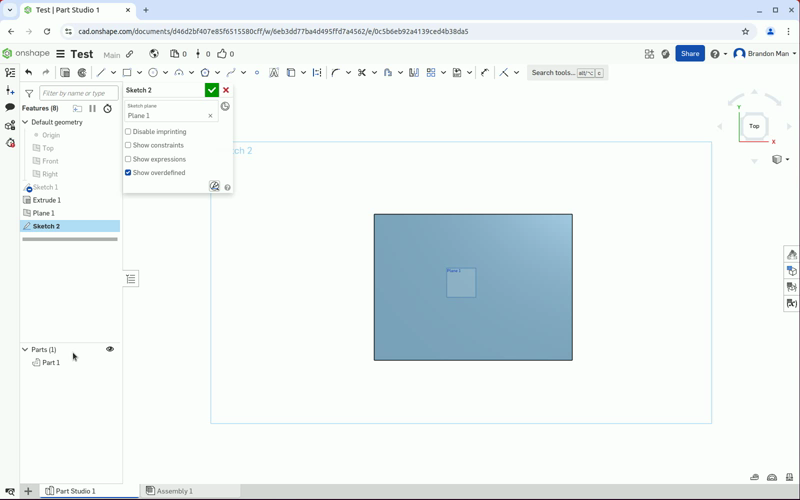
key(y)
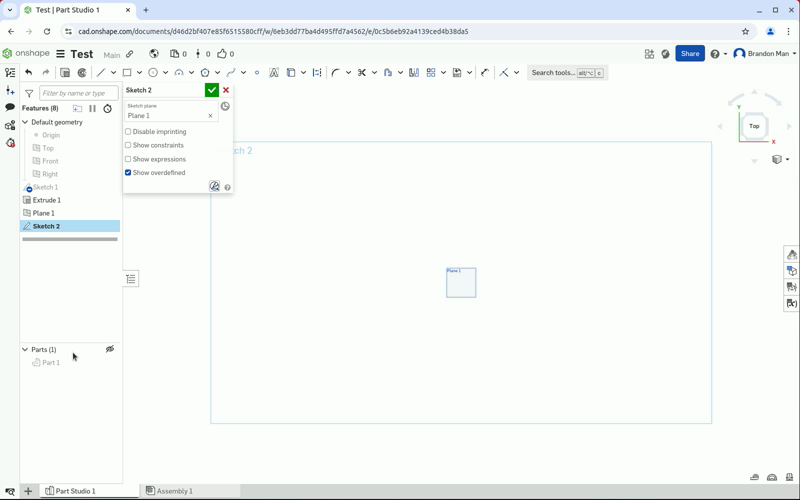
key(c)
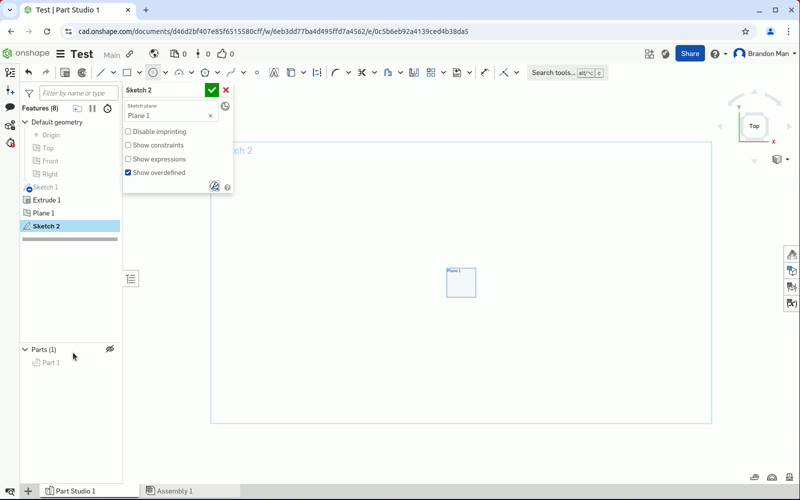
key_down(shift)
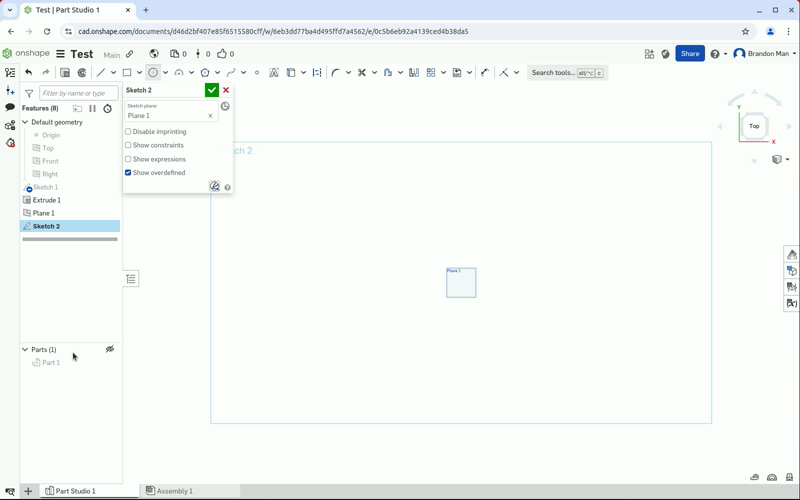
mouse_move(461, 282)
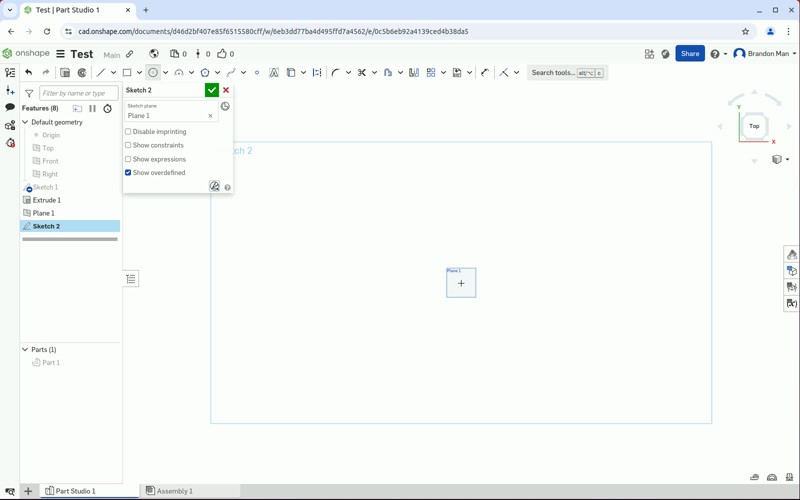
click(461, 282)
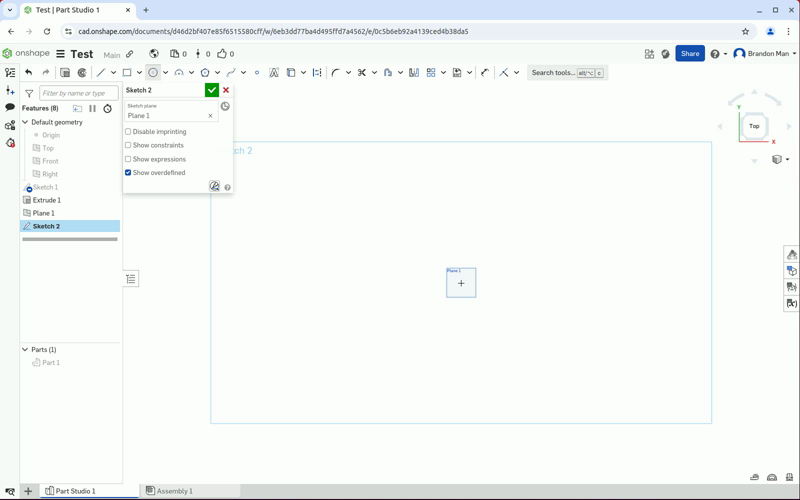
key_up(shift)
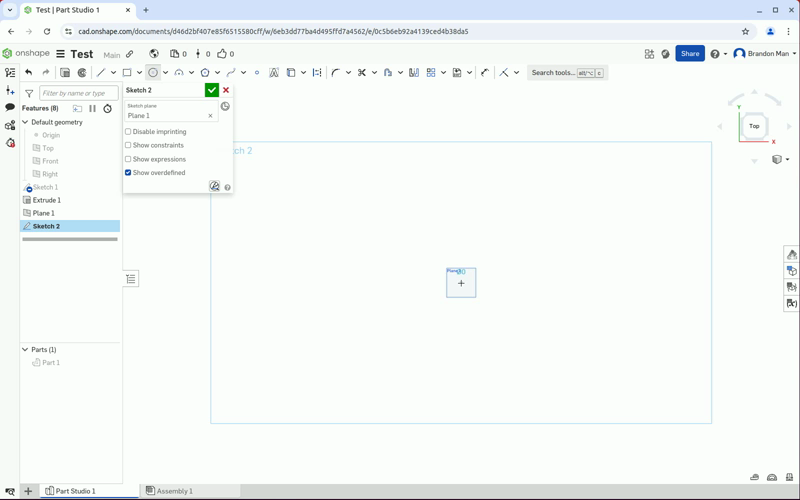
mouse_move(501, 282)
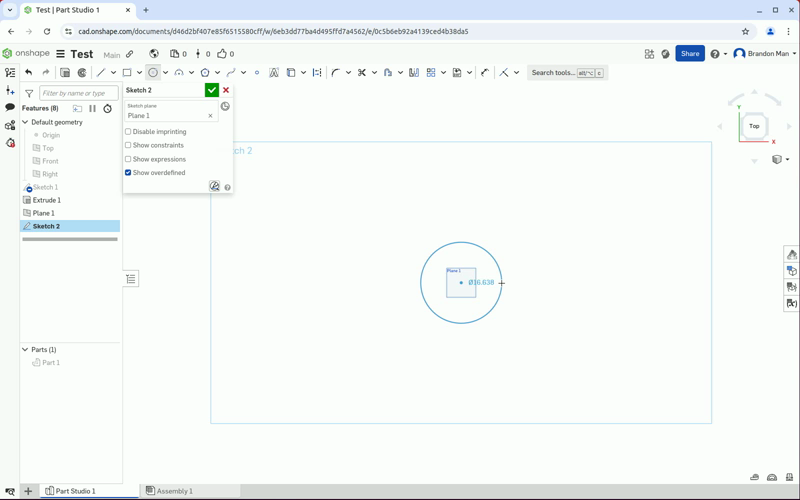
click(501, 282)
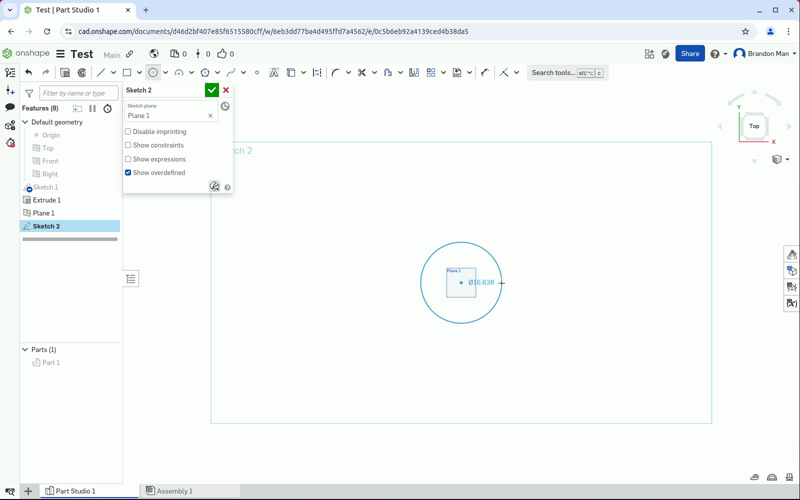
key(esc)
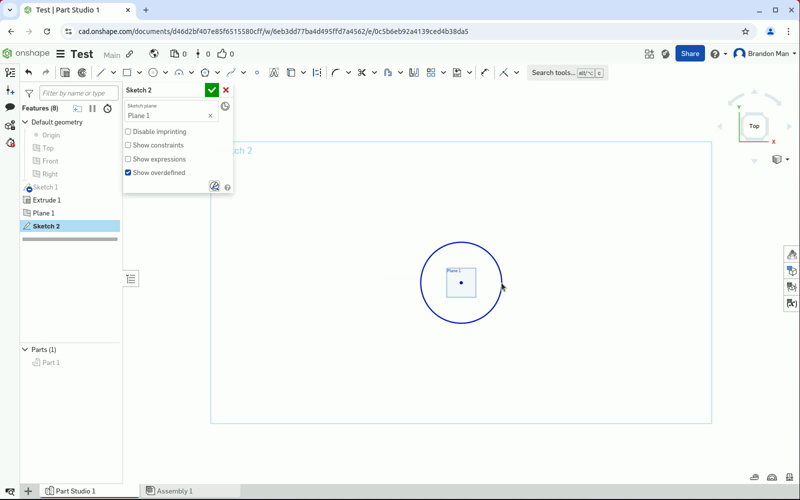
mouse_move(488, 283)
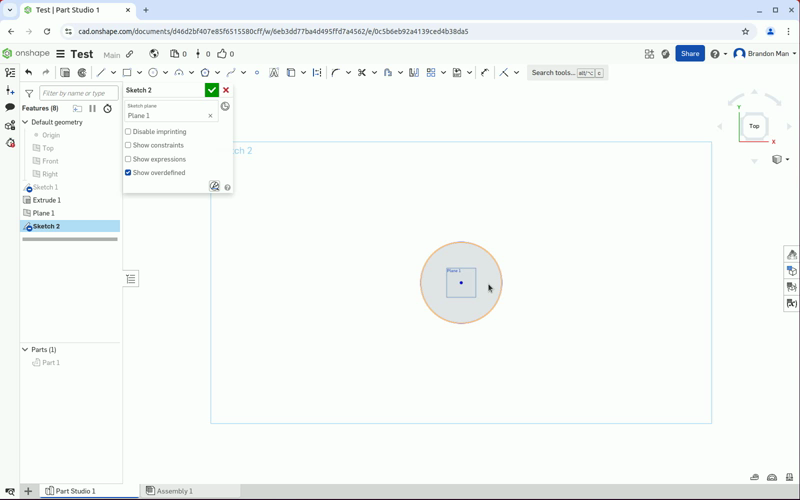
click(488, 283)
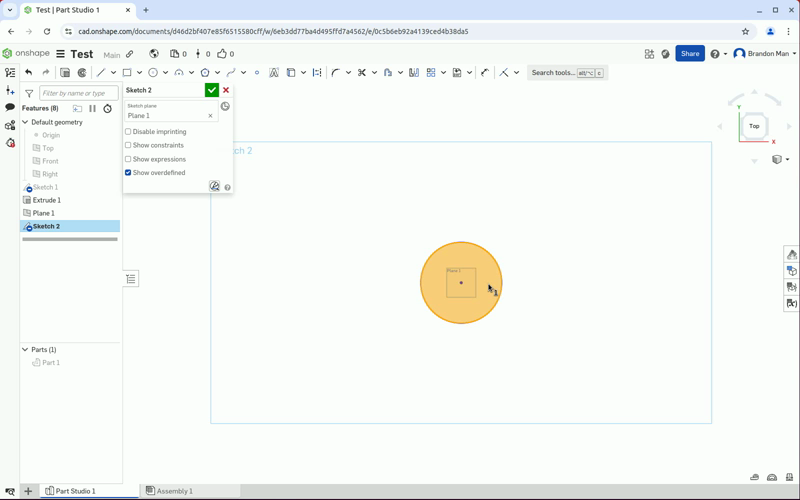
mouse_move(73, 352)
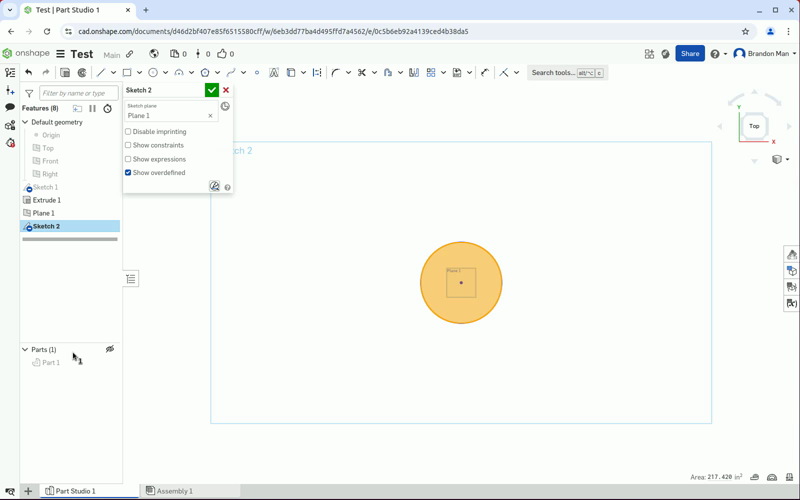
key(shift+y)
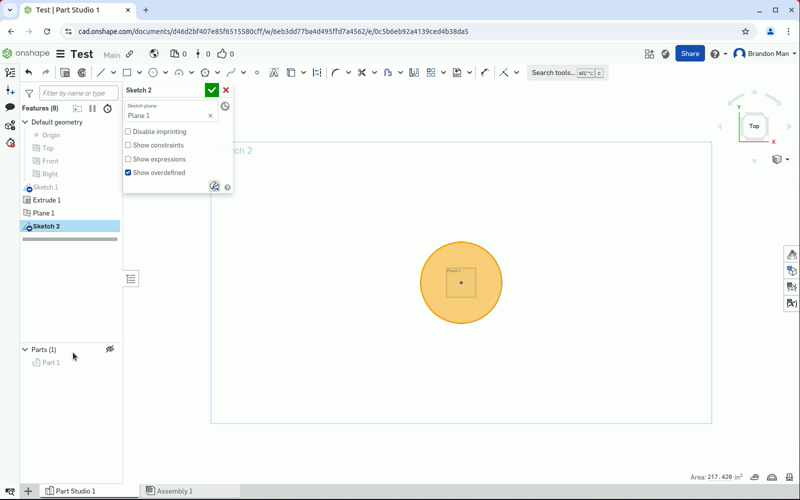
key(shift+e)
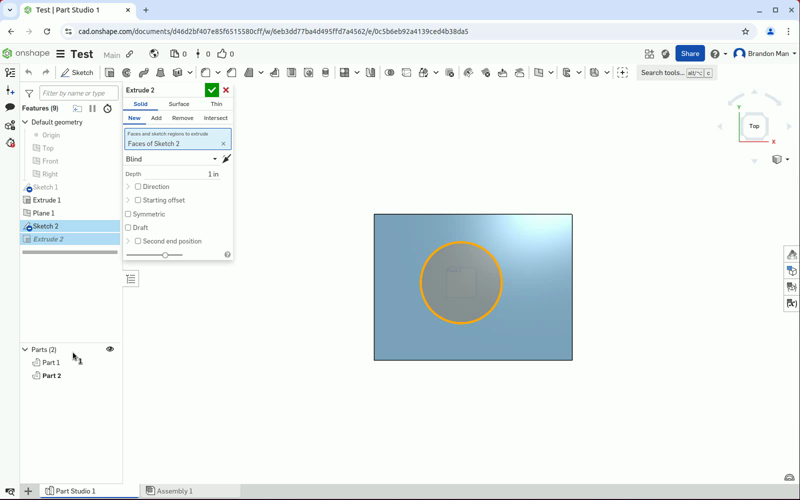
mouse_move(143, 106)
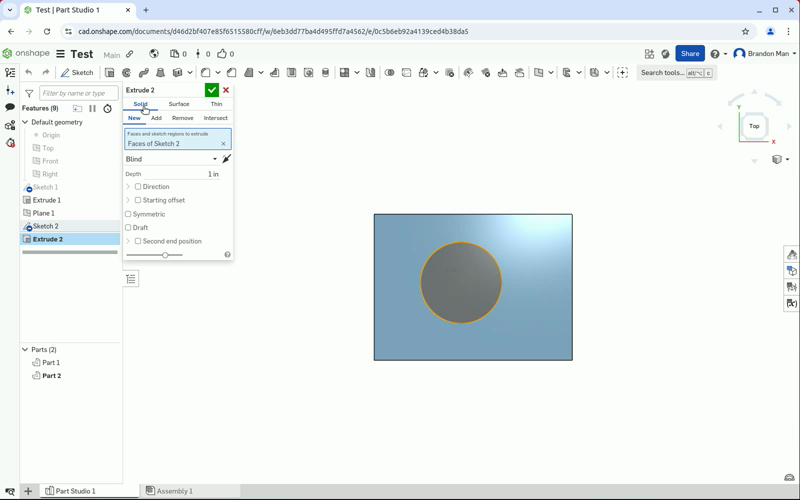
click(143, 106)
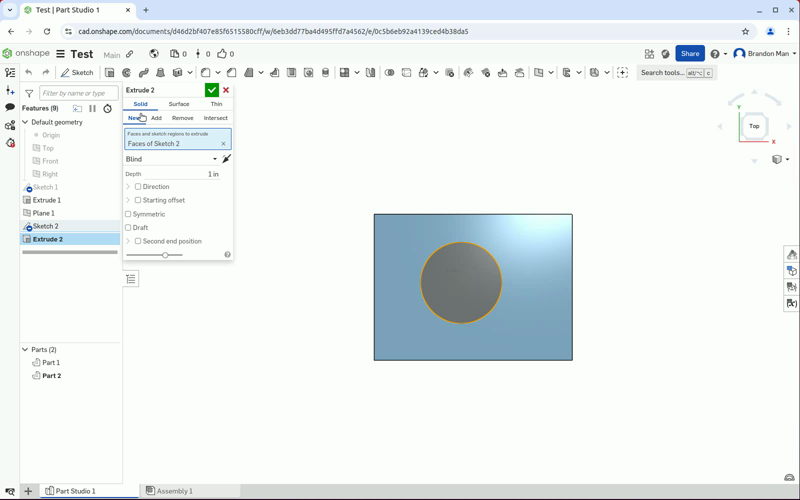
mouse_move(137, 120)
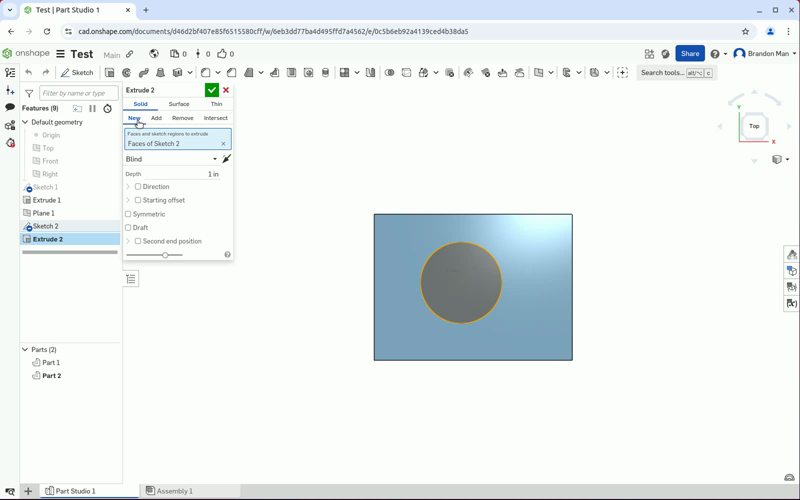
click(137, 120)
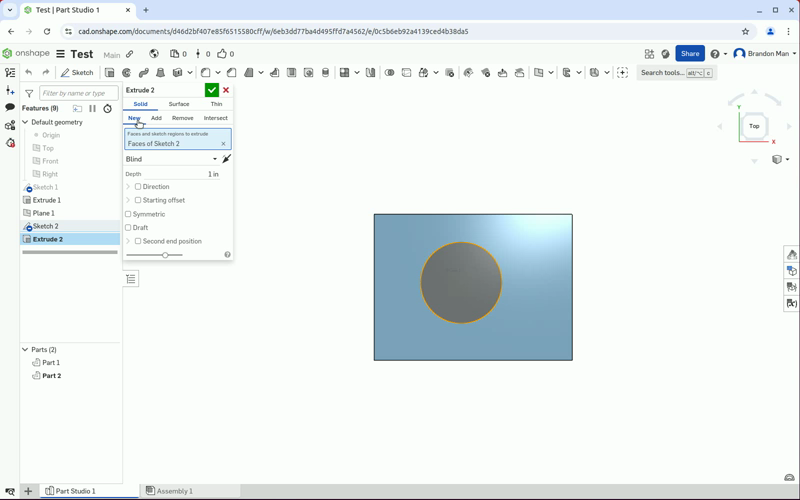
key(tab, 4)
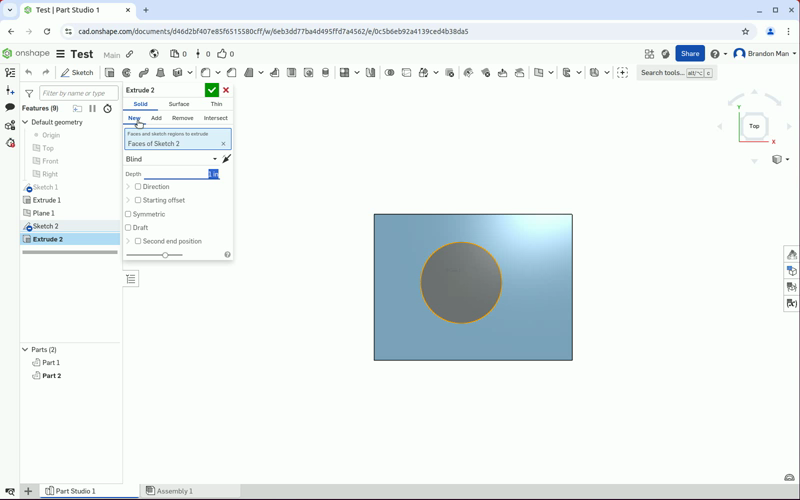
text(10.832)
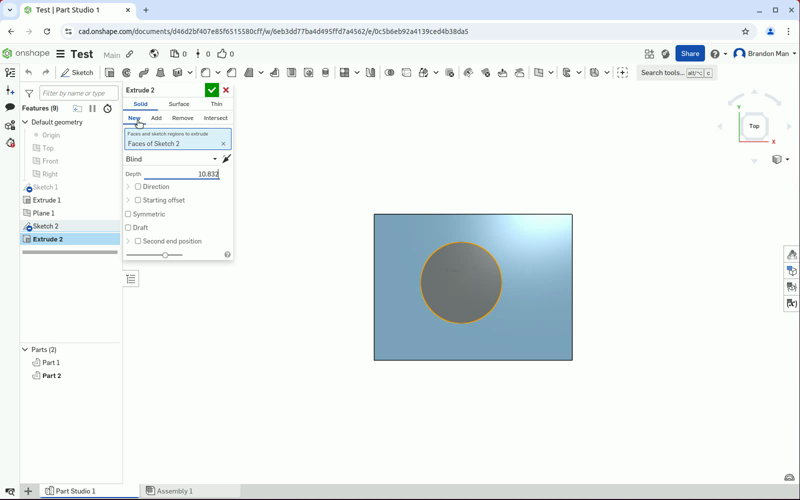
key(enter)
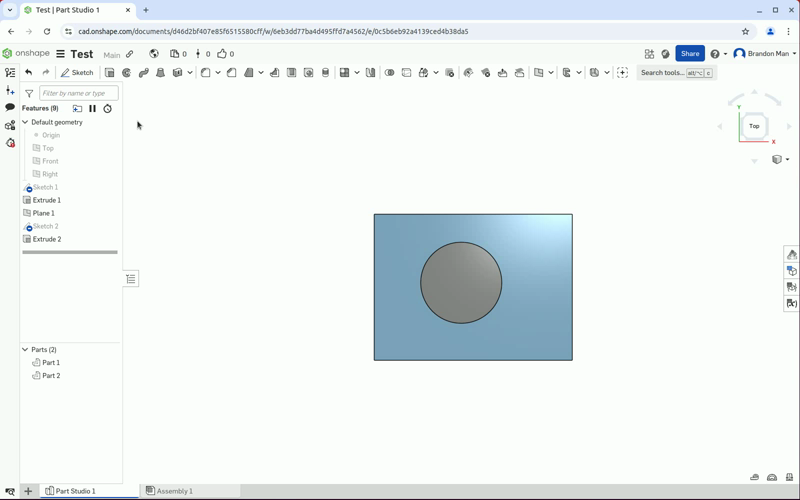
key(shift+h)
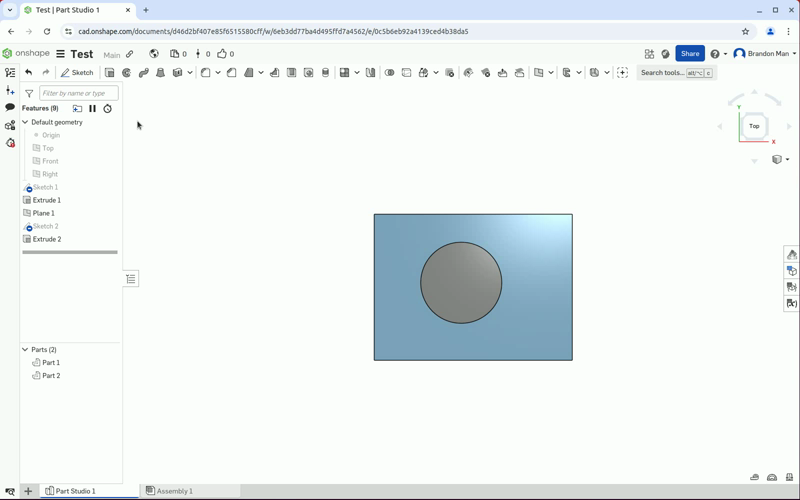
key(shift+h)
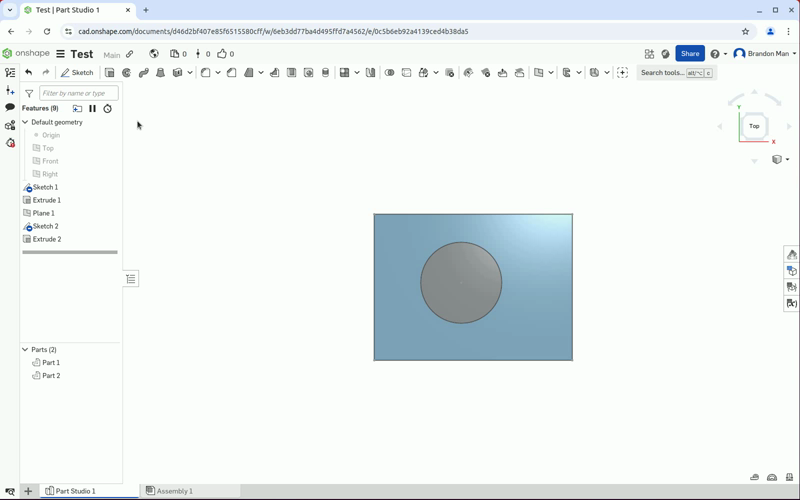
key(shift+7)
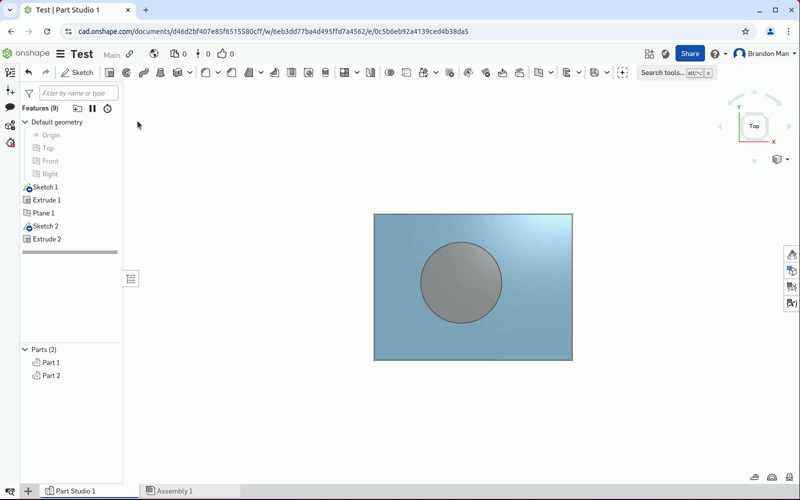
key(up, 3)
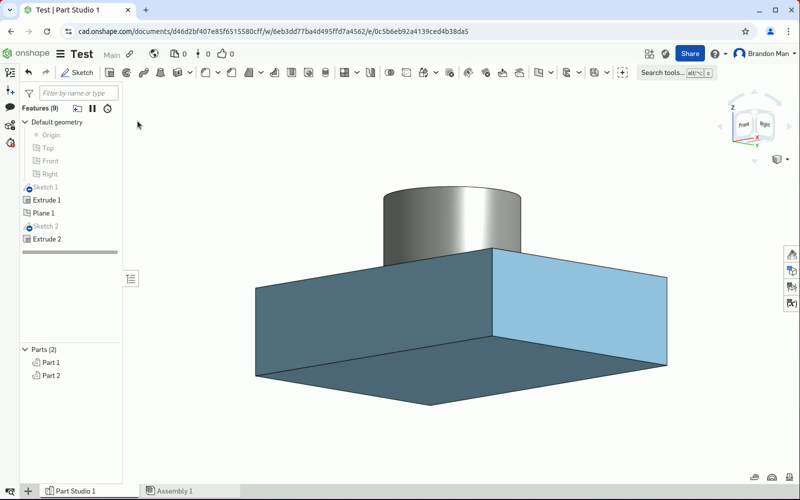
key(left, 3)
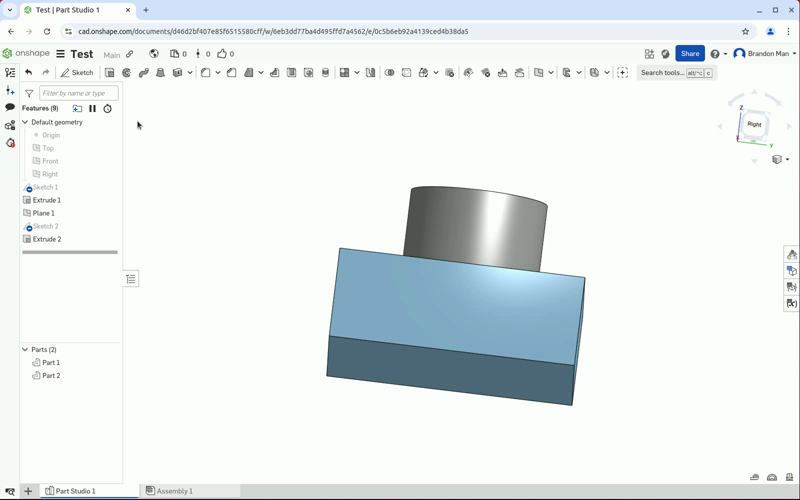
key(right, 3)
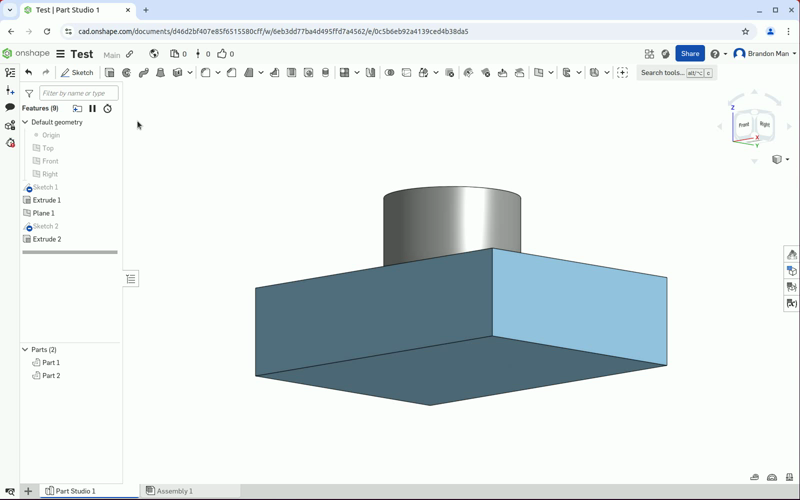
key(down, 3)
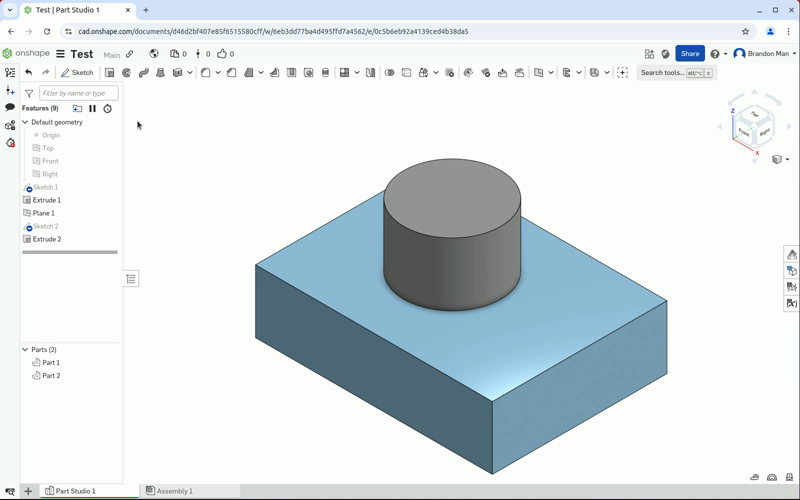
mouse_move(73, 189)
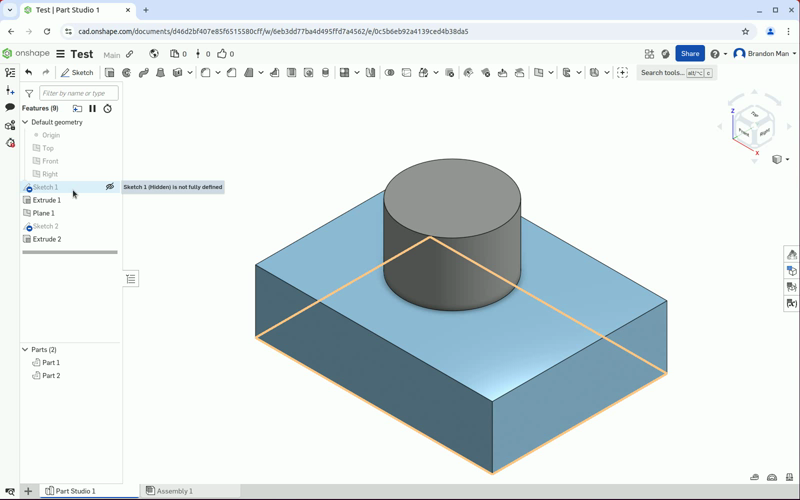
click(73, 189)